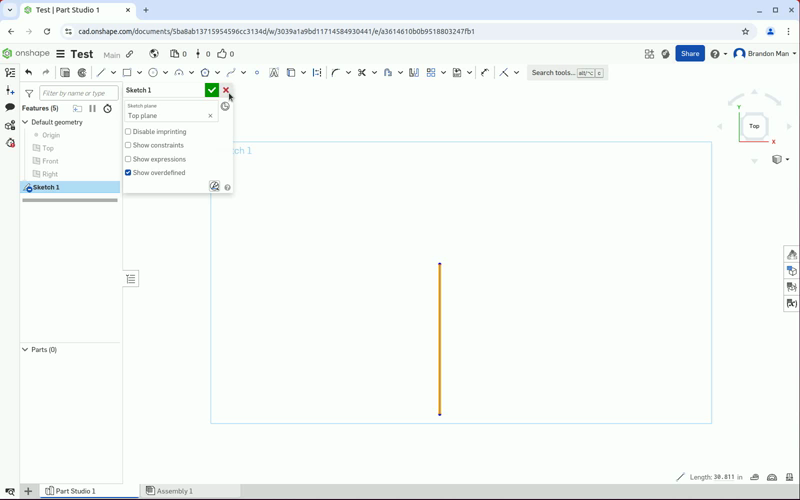
key(shift+h)
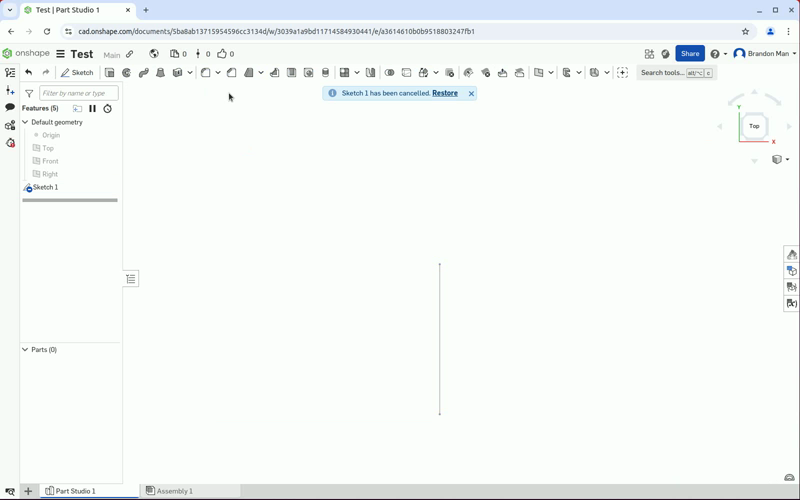
key(shift+s)
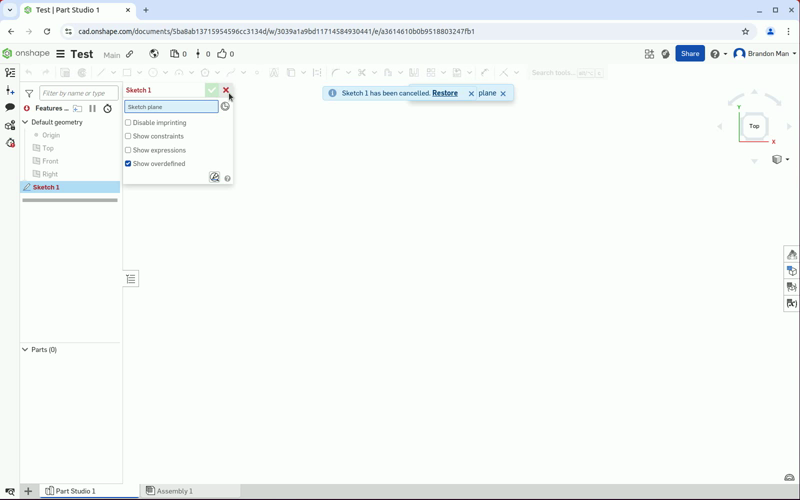
mouse_move(73, 150)
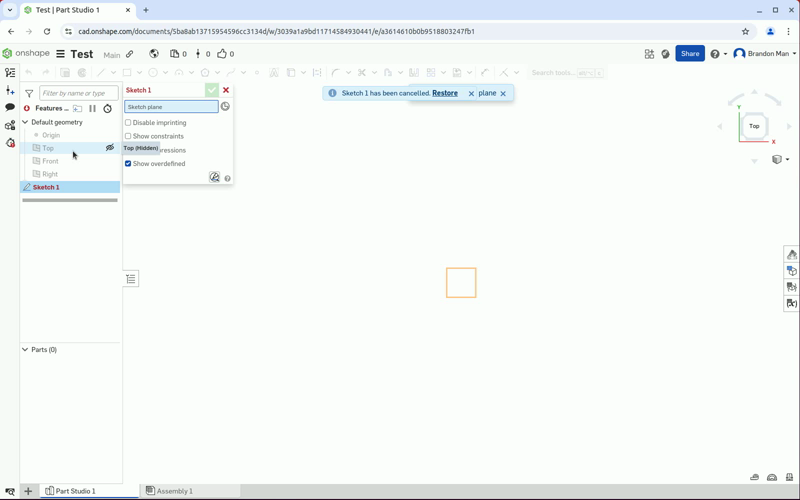
click(73, 150)
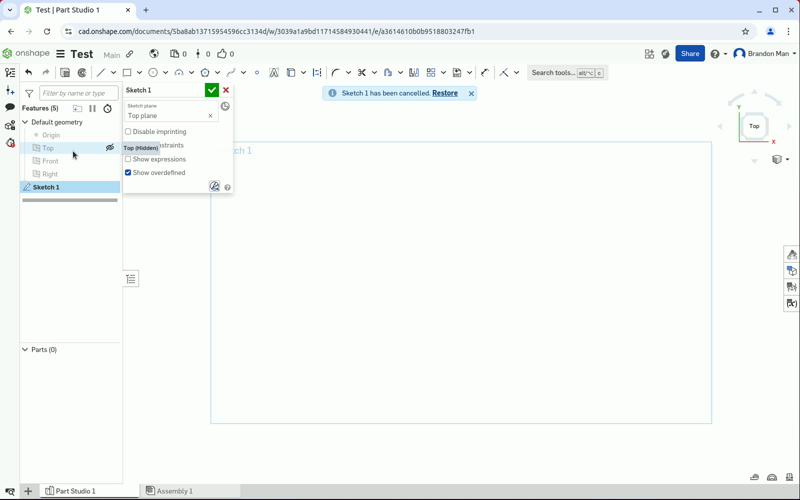
mouse_move(73, 352)
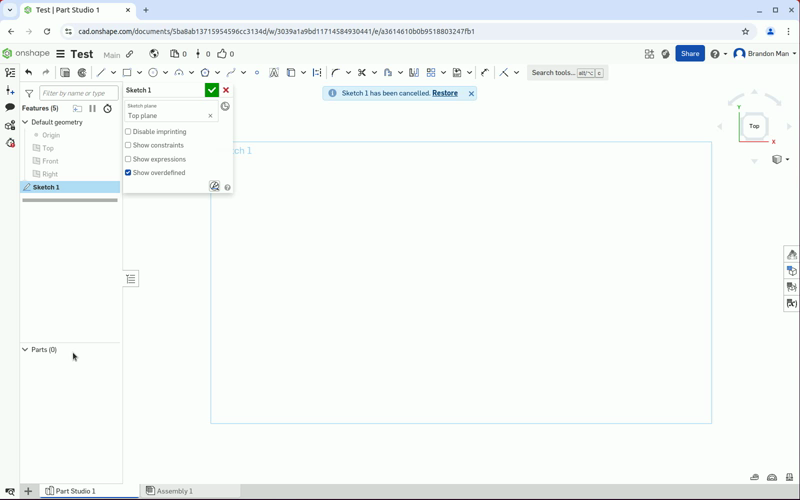
key(y)
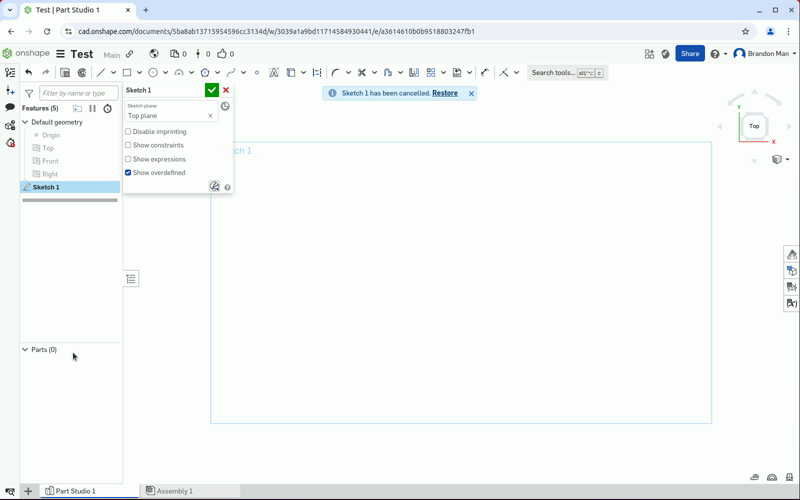
key(c)
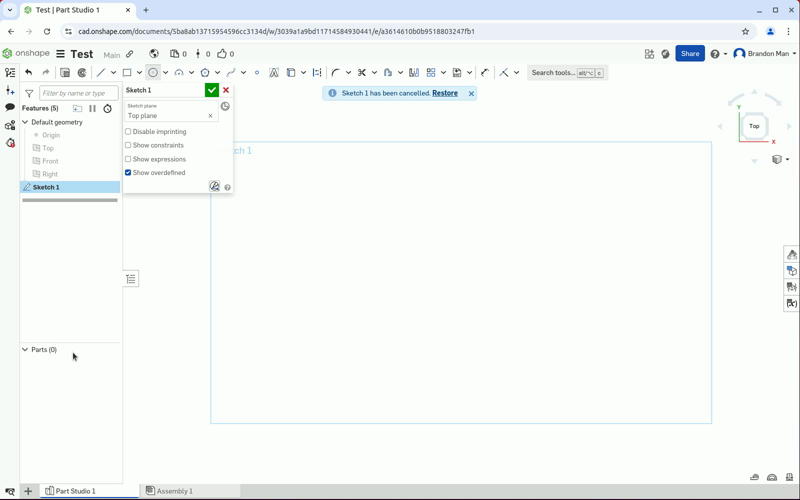
key_down(shift)
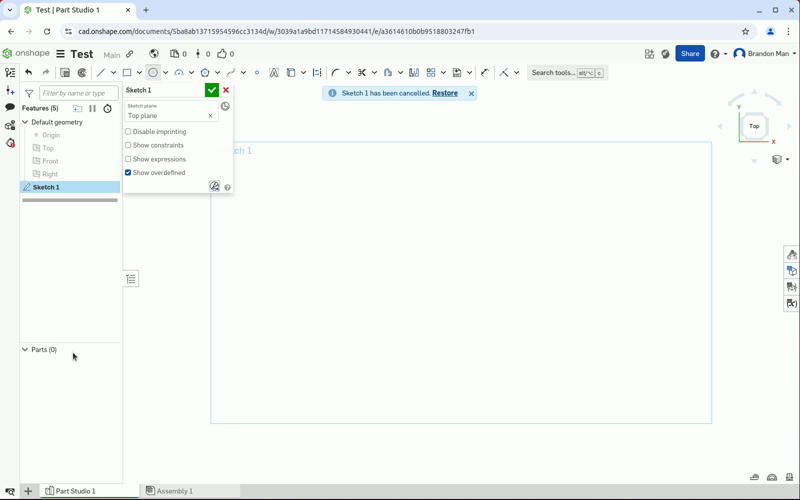
mouse_move(461, 282)
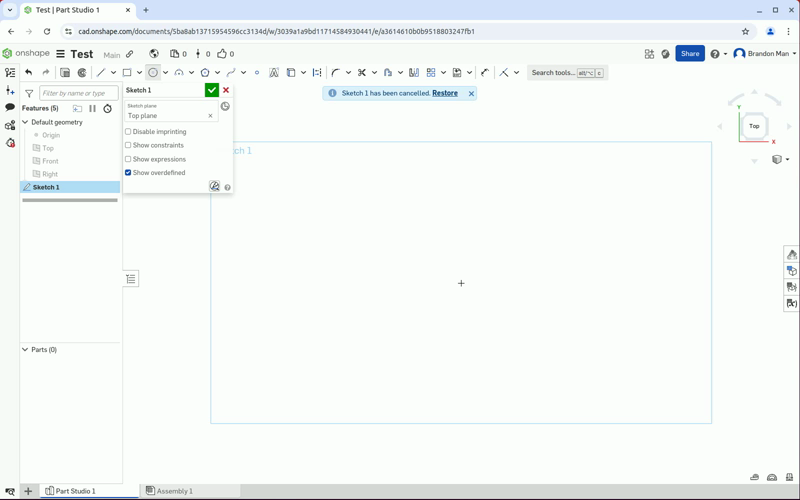
click(461, 282)
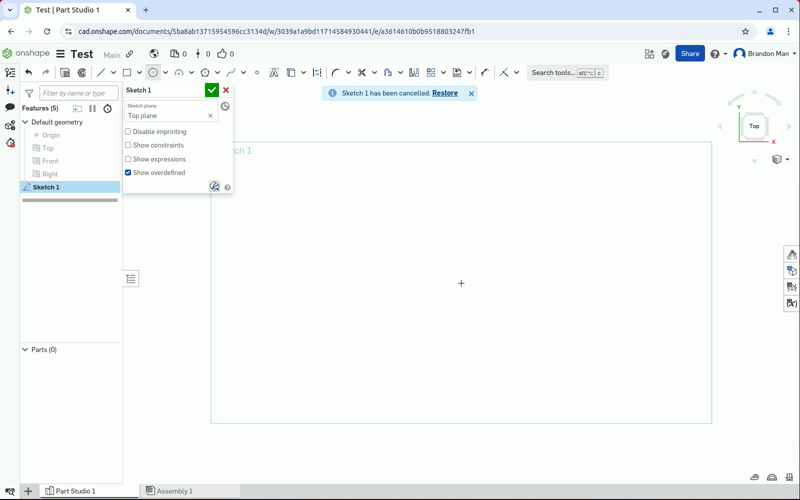
key_up(shift)
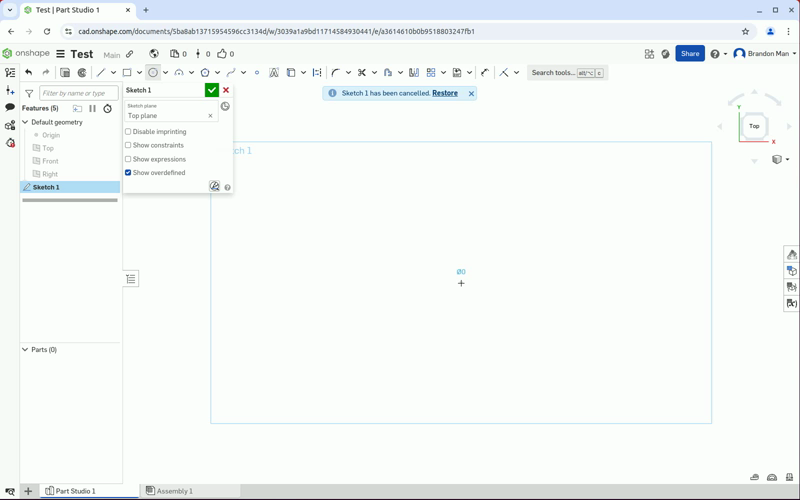
mouse_move(572, 282)
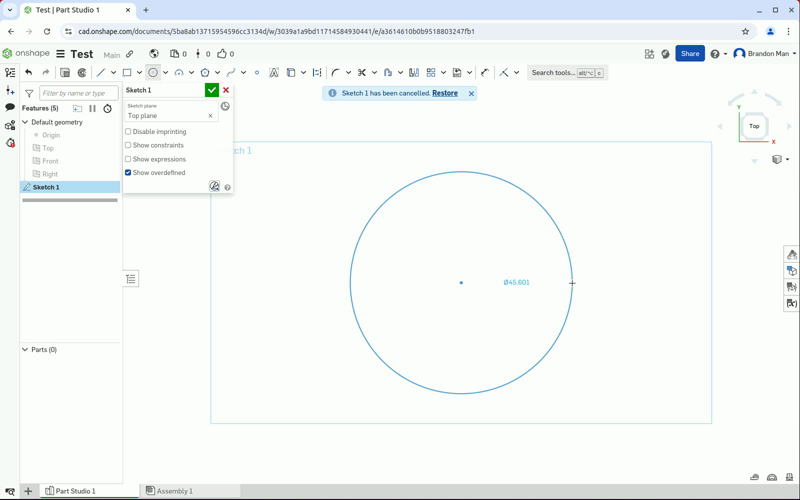
click(572, 282)
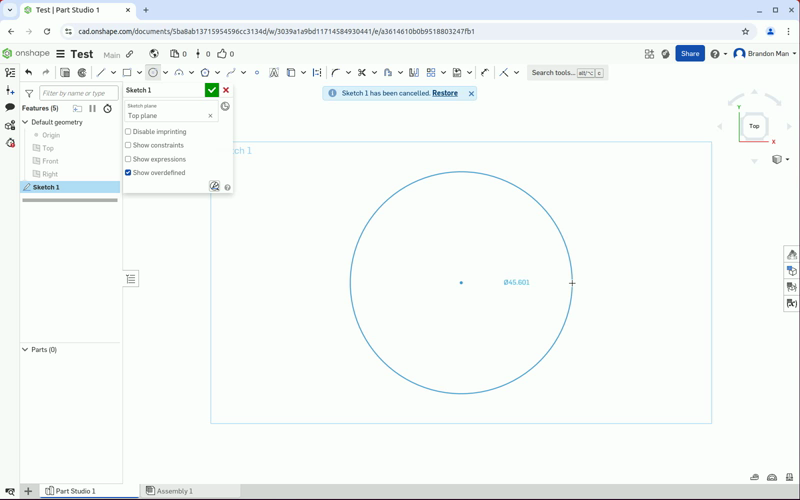
key(esc)
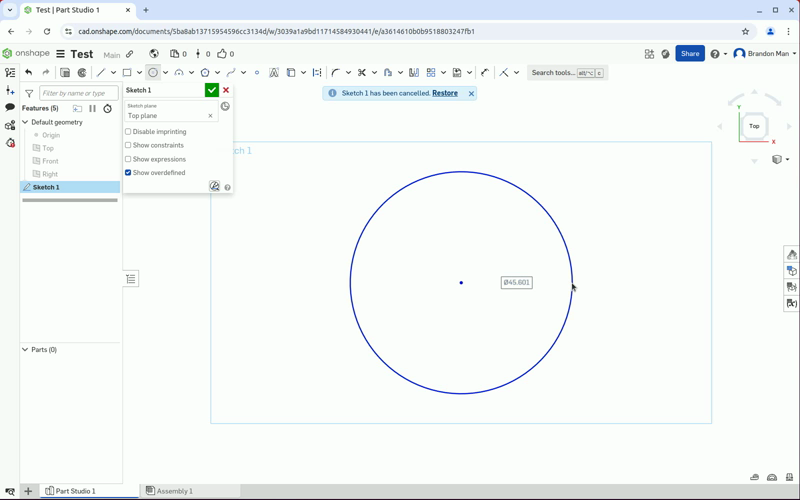
key(c)
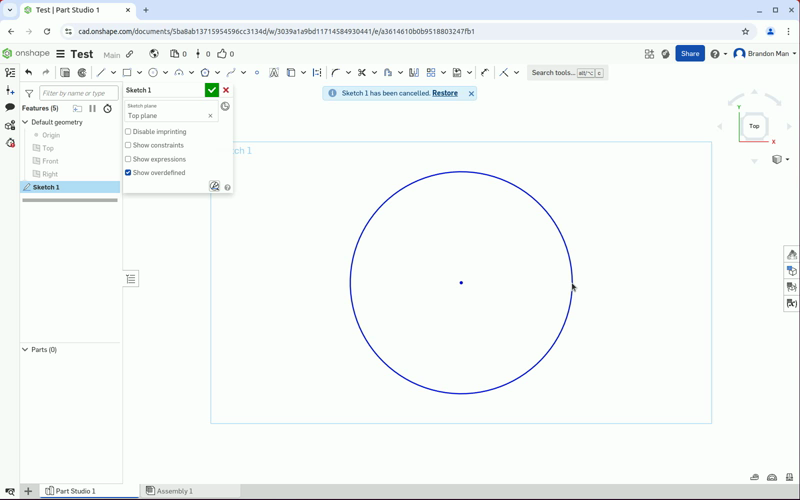
key_down(shift)
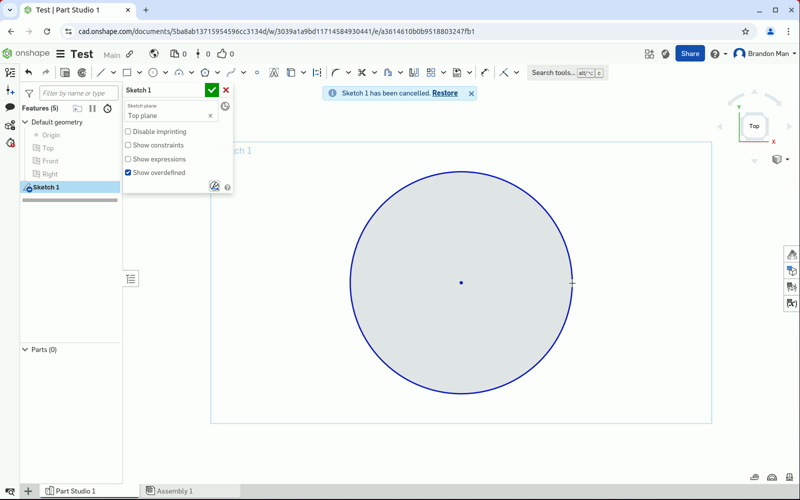
mouse_move(461, 282)
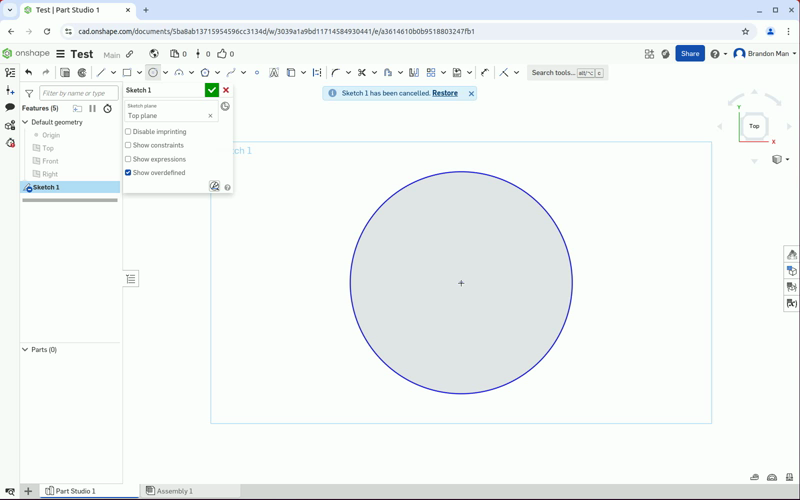
click(461, 282)
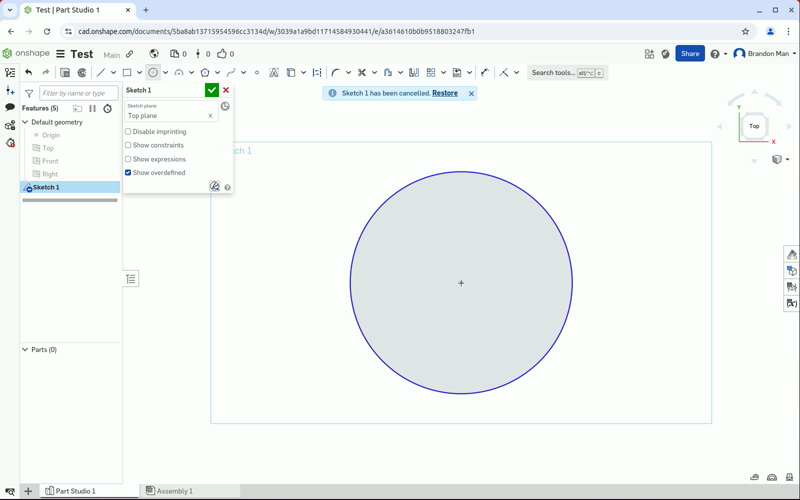
key_up(shift)
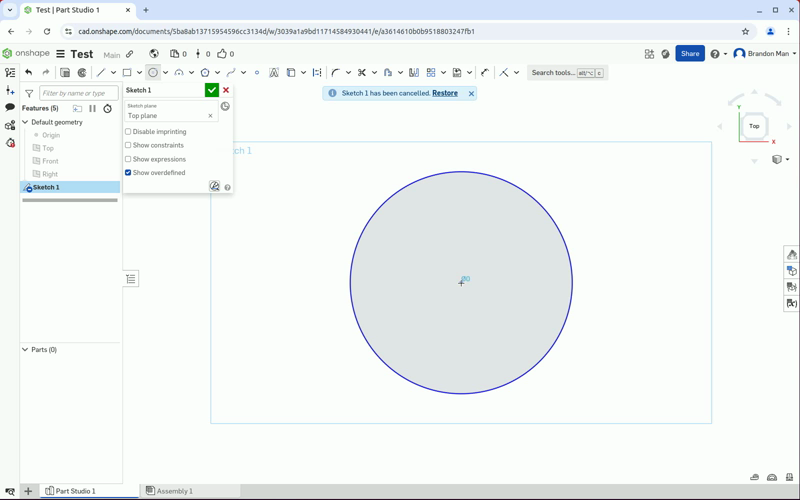
mouse_move(527, 282)
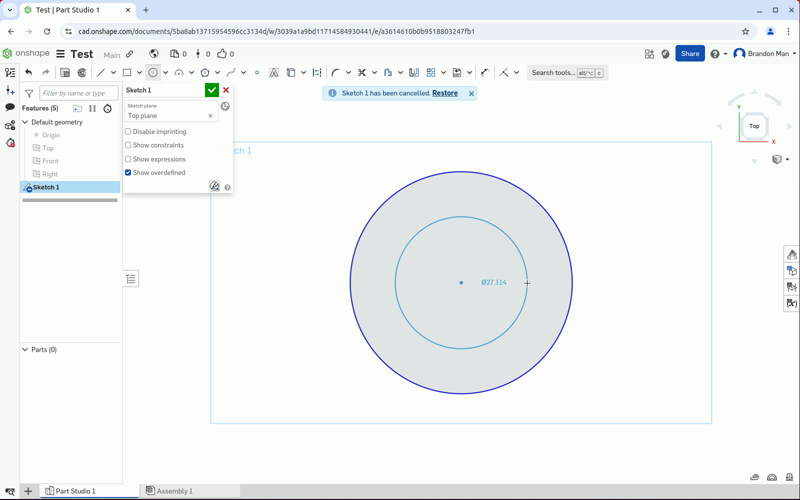
click(527, 282)
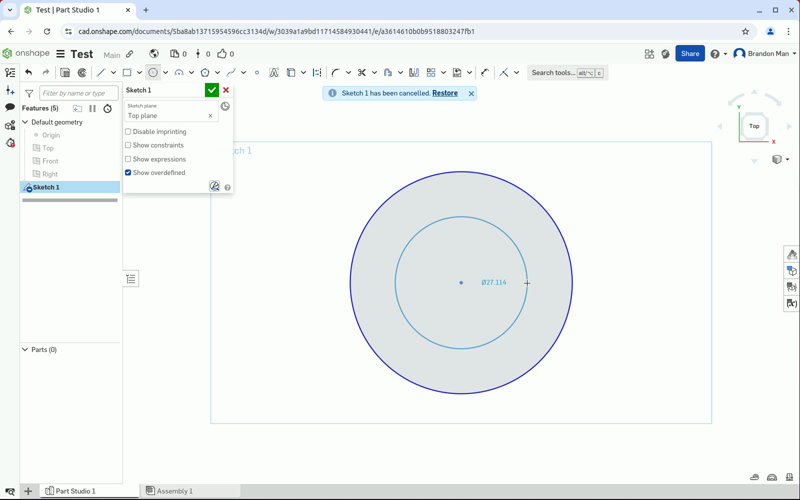
key(esc)
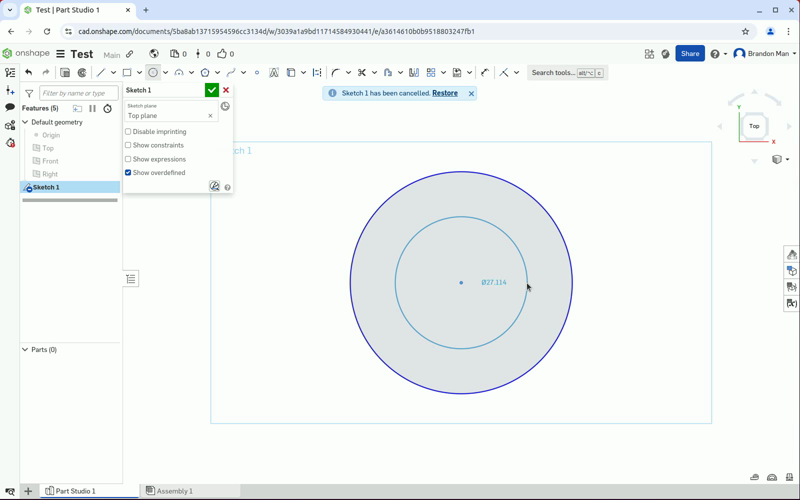
mouse_move(413, 361)
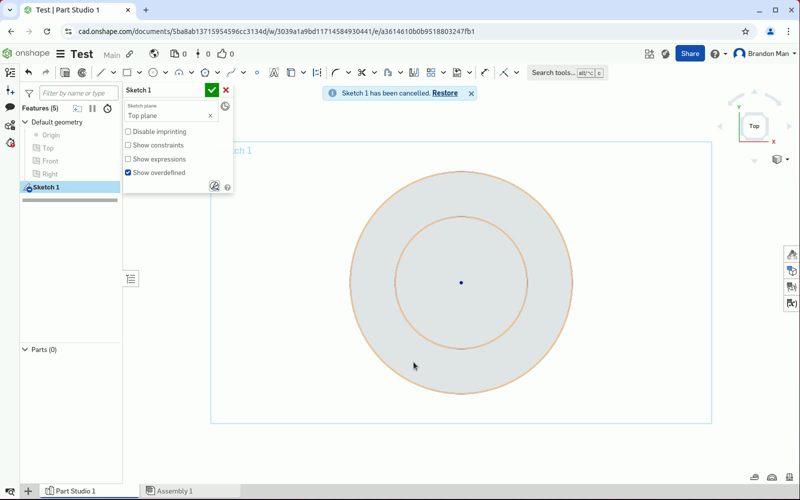
click(413, 361)
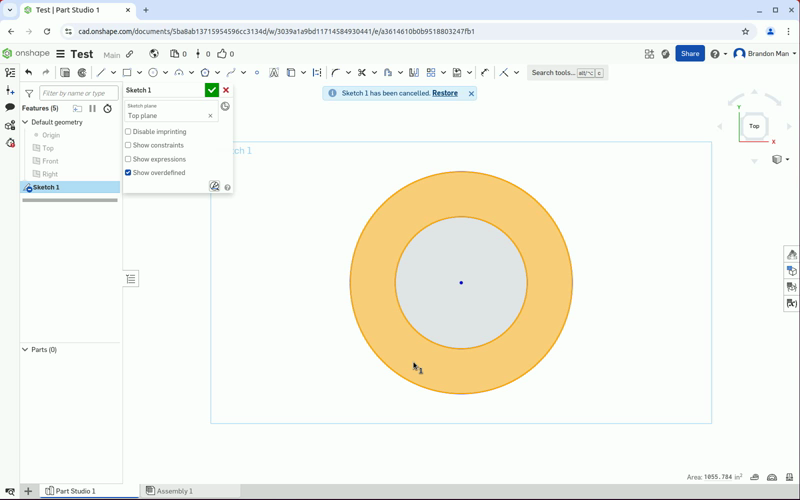
mouse_move(73, 352)
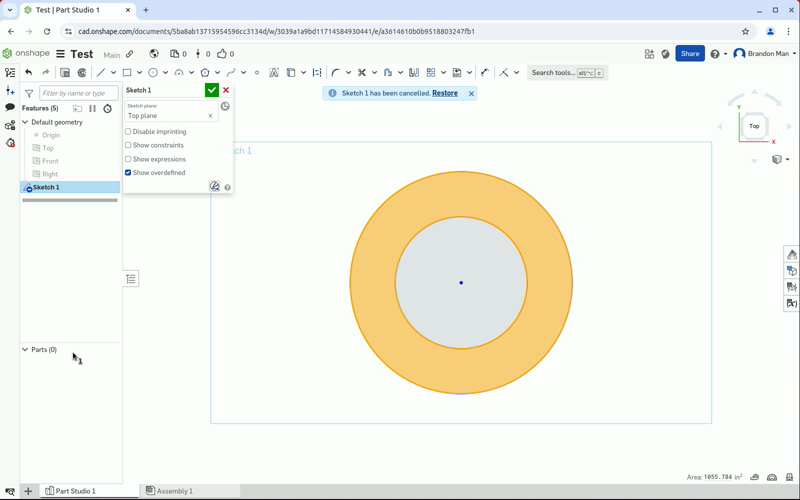
key(shift+y)
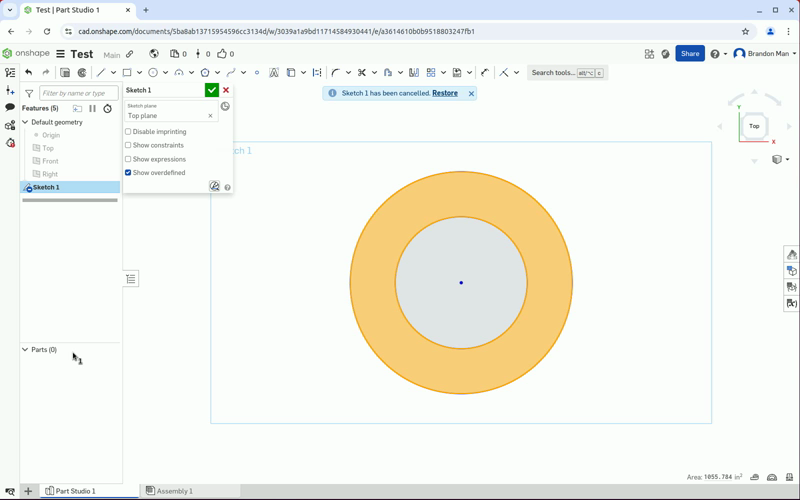
key(shift+e)
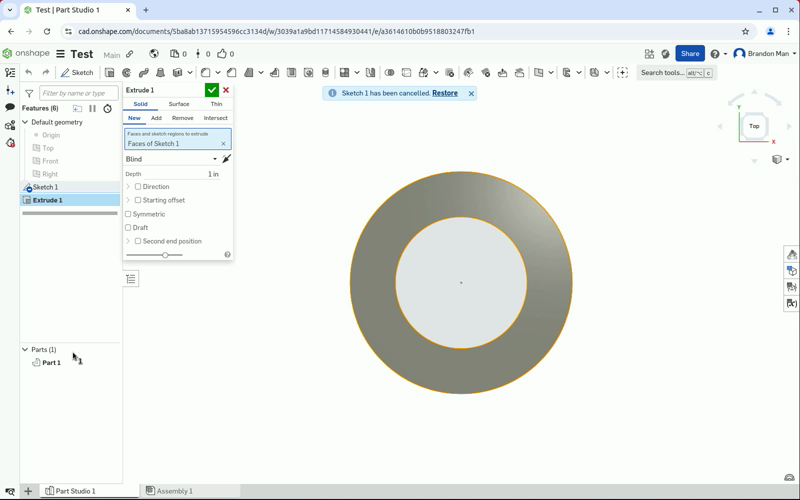
mouse_move(143, 106)
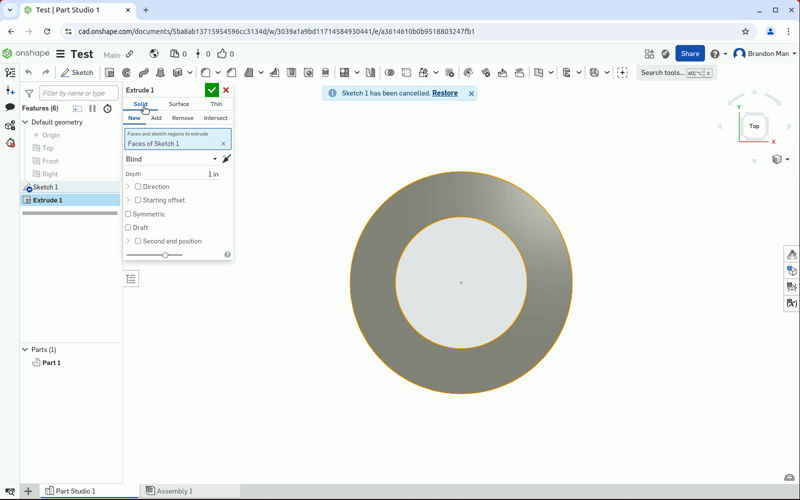
click(143, 106)
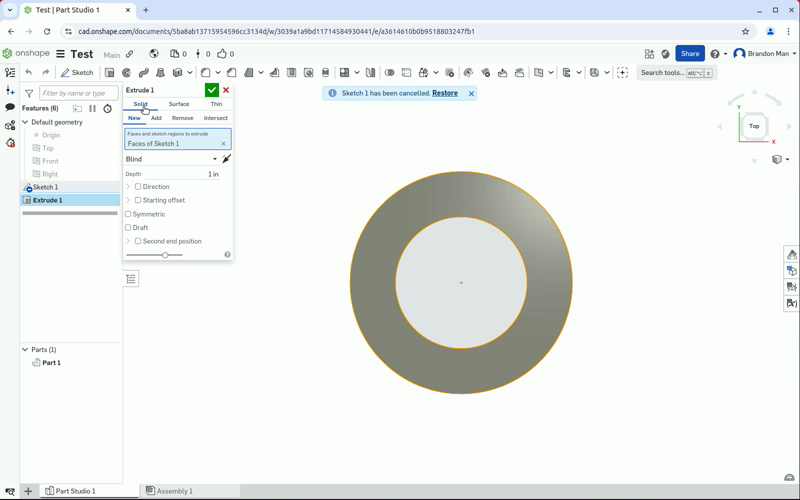
mouse_move(137, 120)
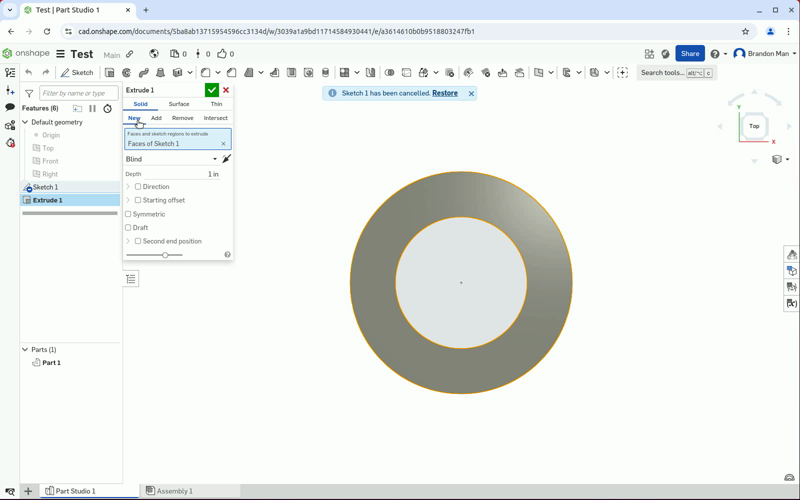
click(137, 120)
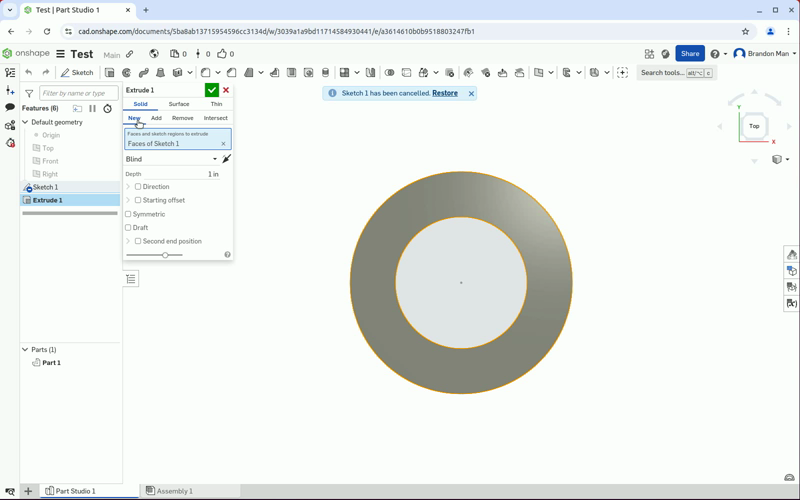
key(tab, 4)
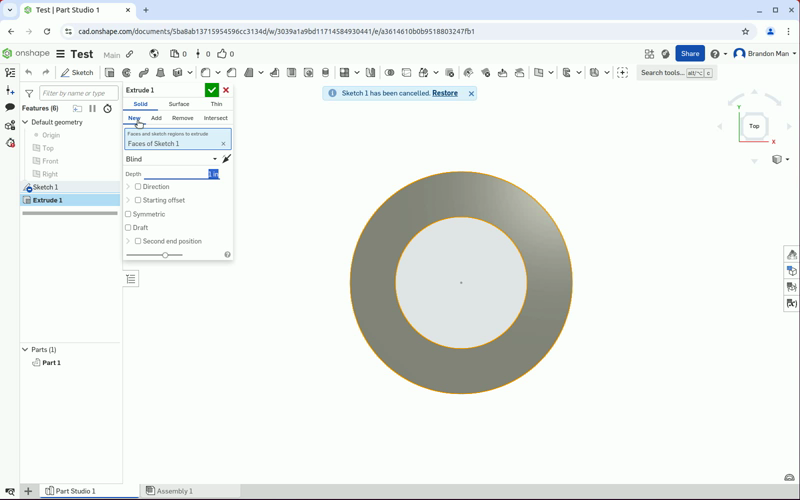
text(23.108)
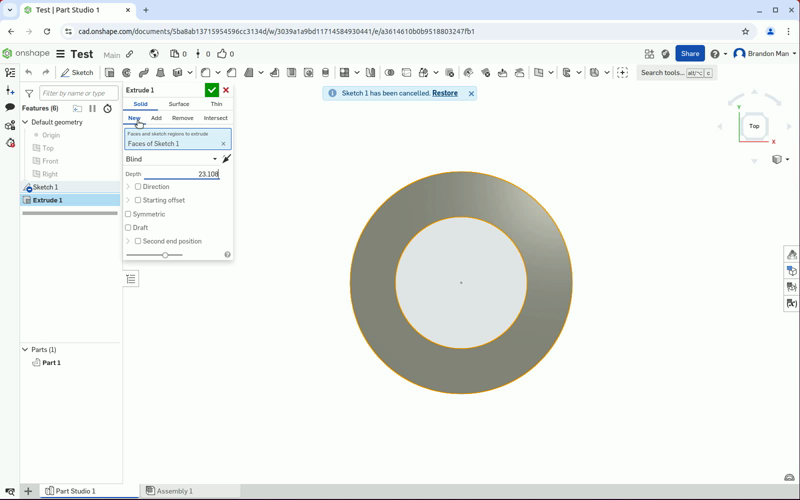
key(enter)
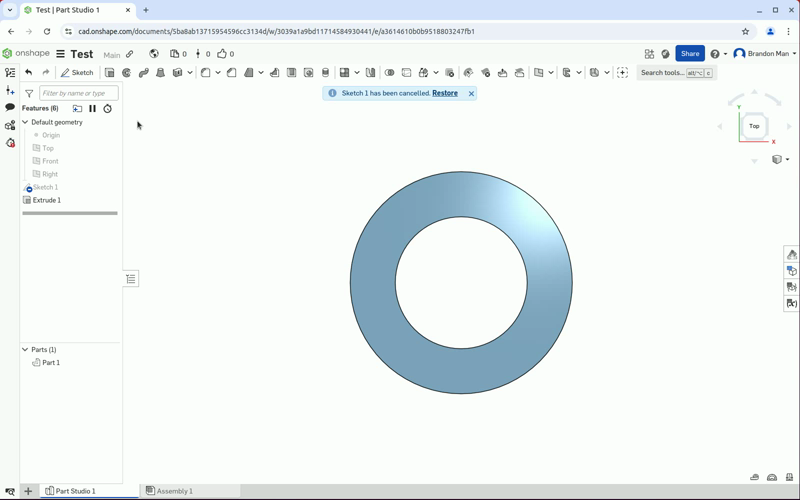
key(shift+h)
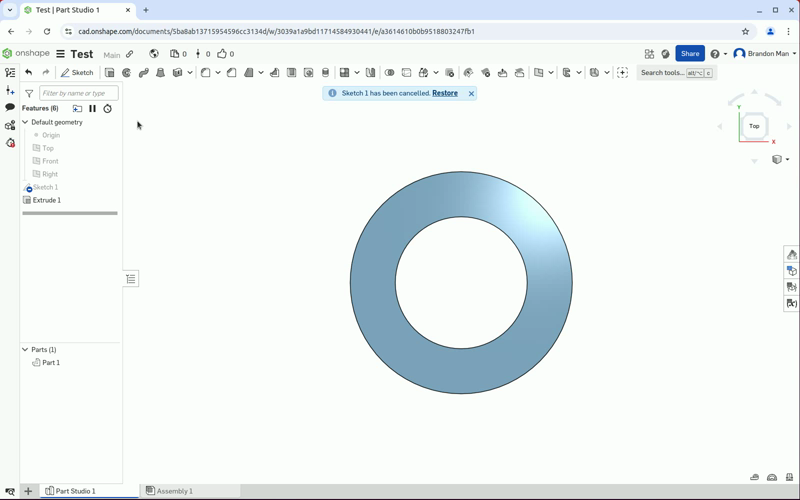
key(shift+h)
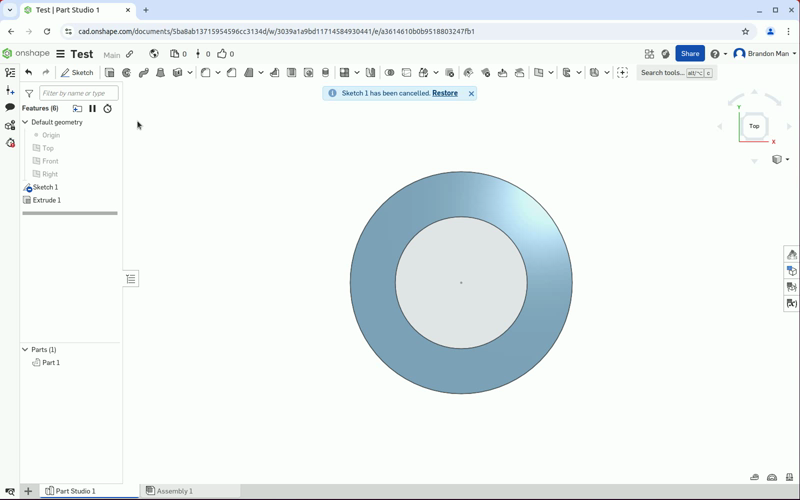
mouse_move(73, 189)
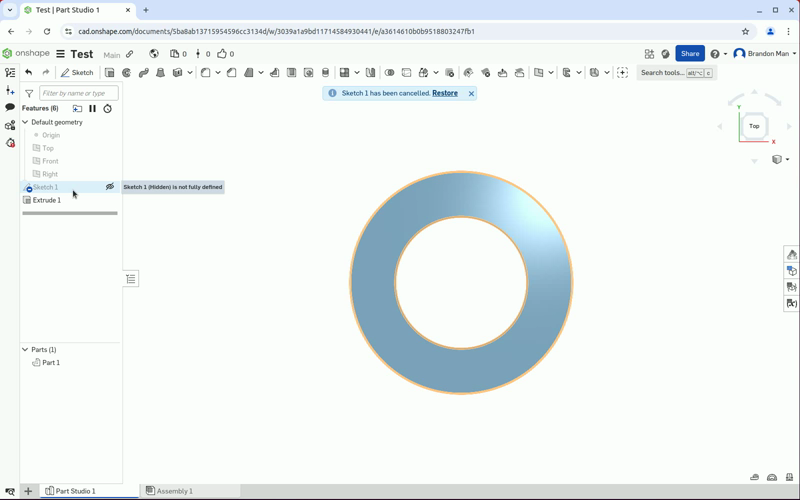
click(73, 189)
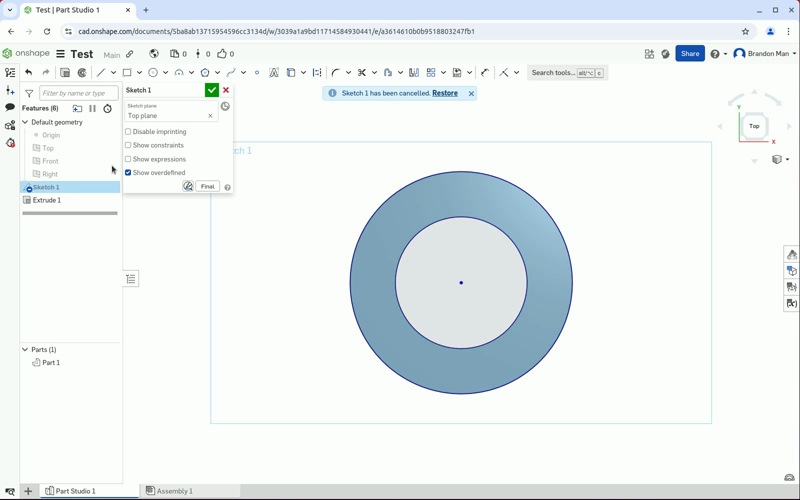
mouse_move(229, 92)
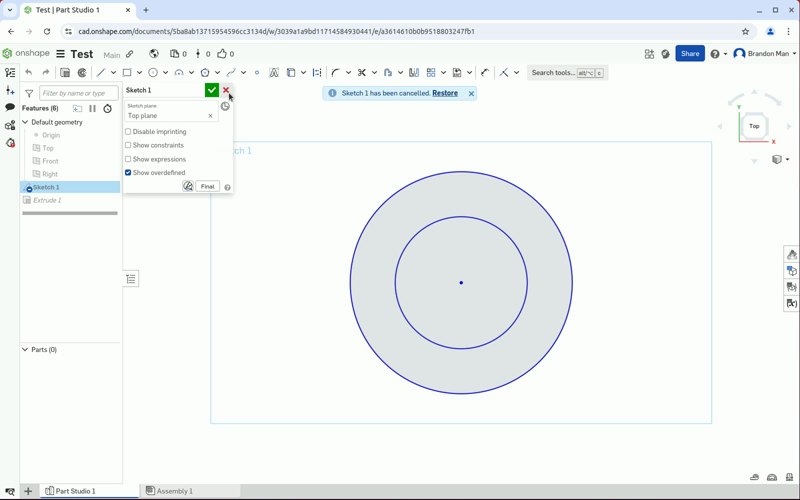
click(229, 92)
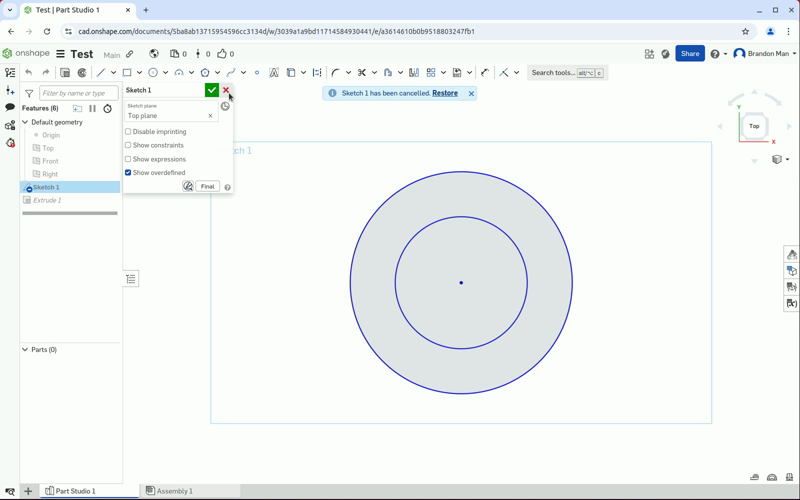
key(shift+s)
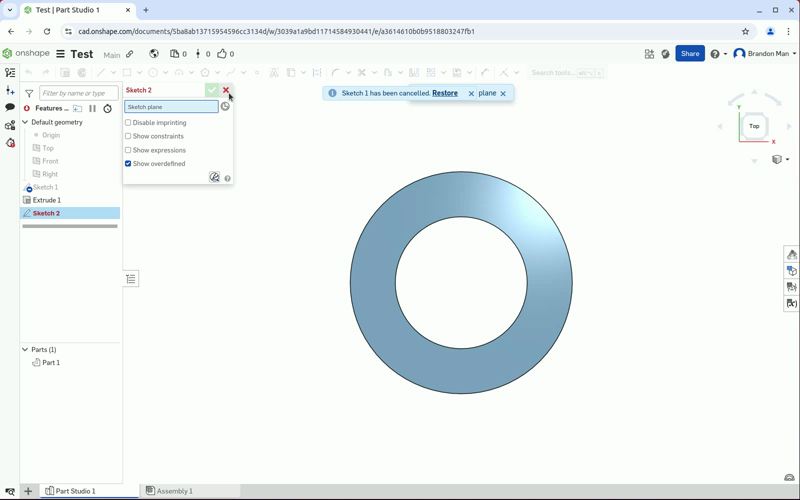
mouse_move(73, 150)
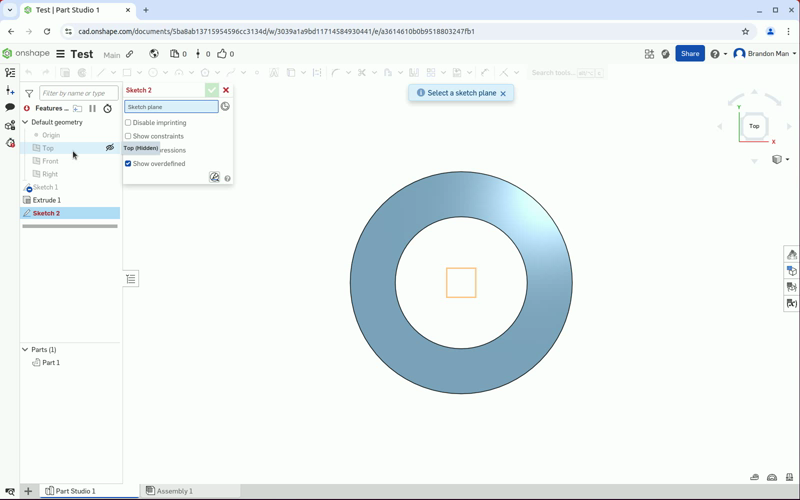
click(73, 150)
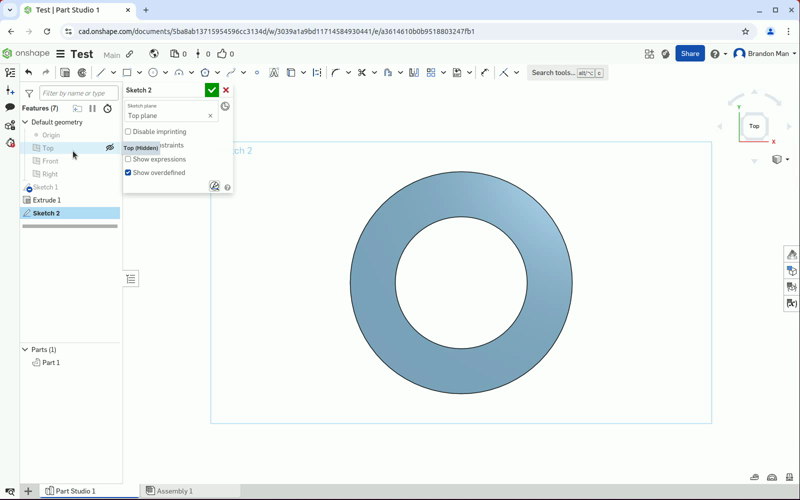
mouse_move(73, 352)
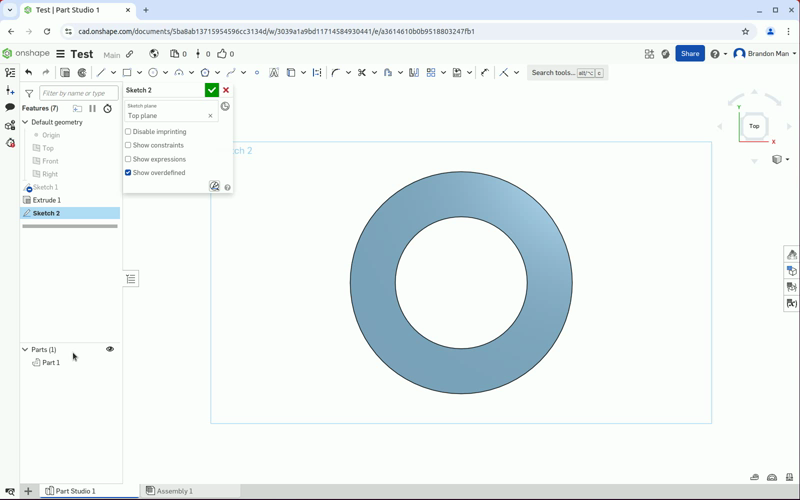
key(y)
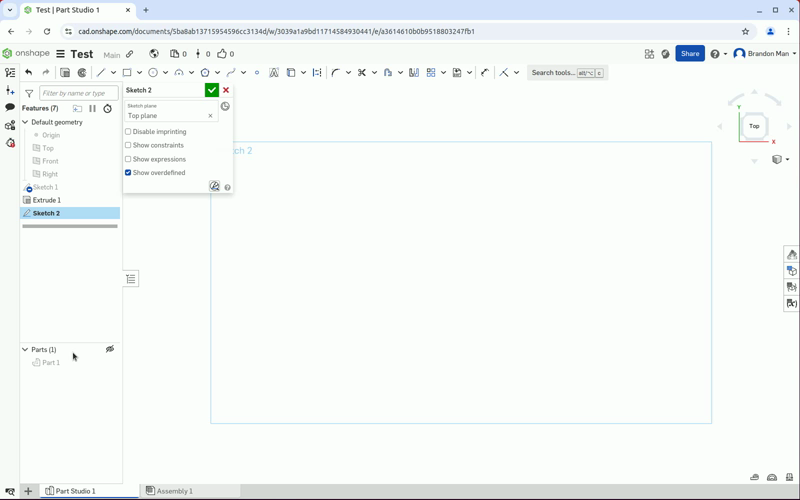
key(c)
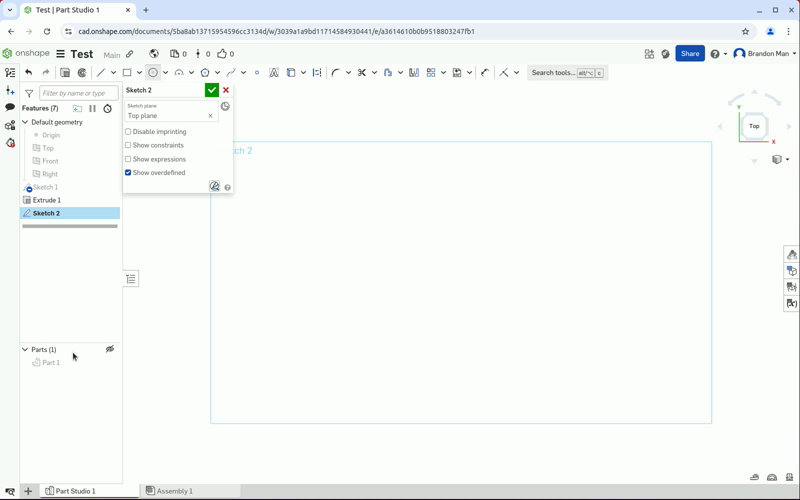
key_down(shift)
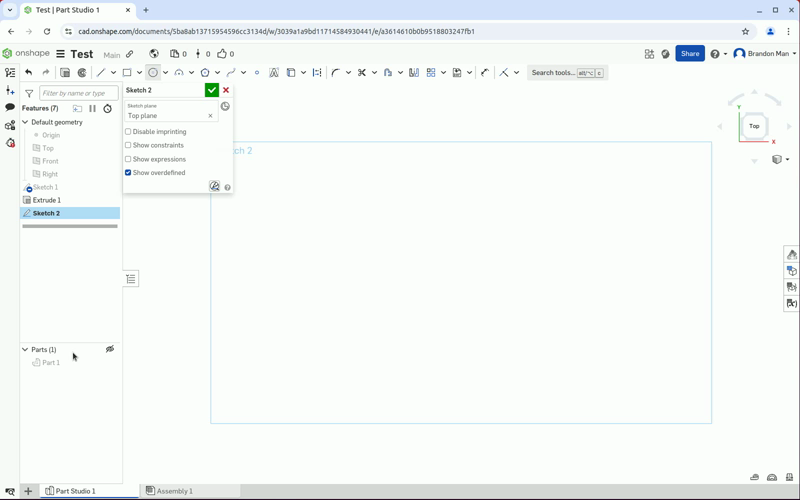
mouse_move(461, 282)
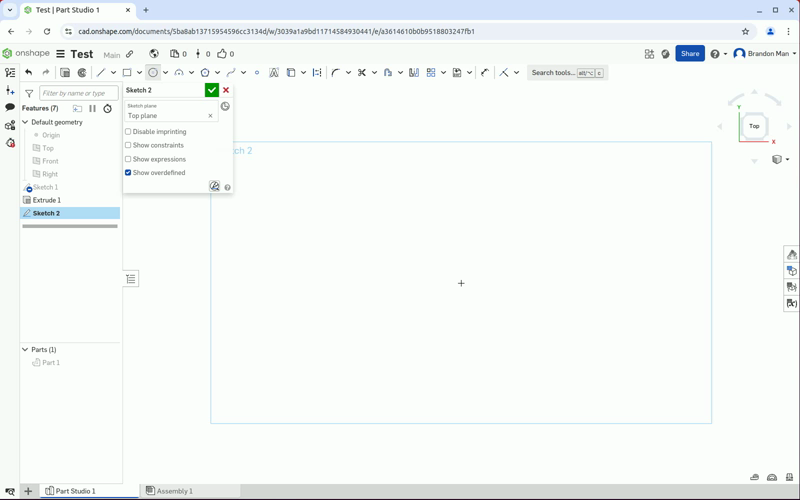
click(461, 282)
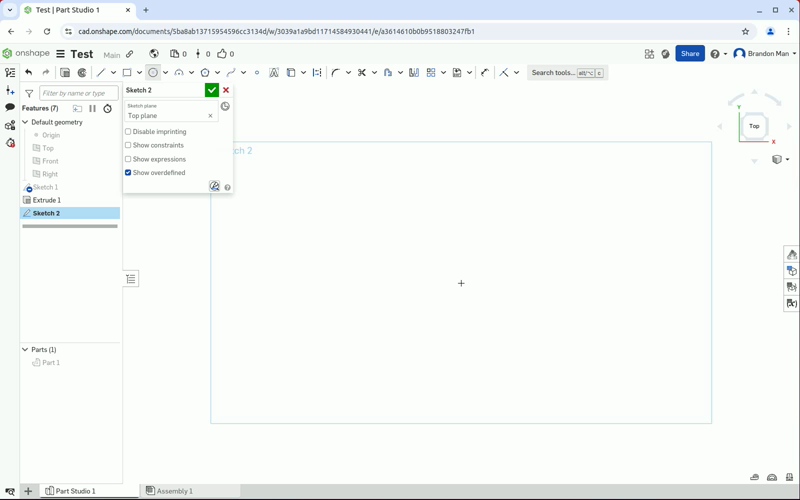
key_up(shift)
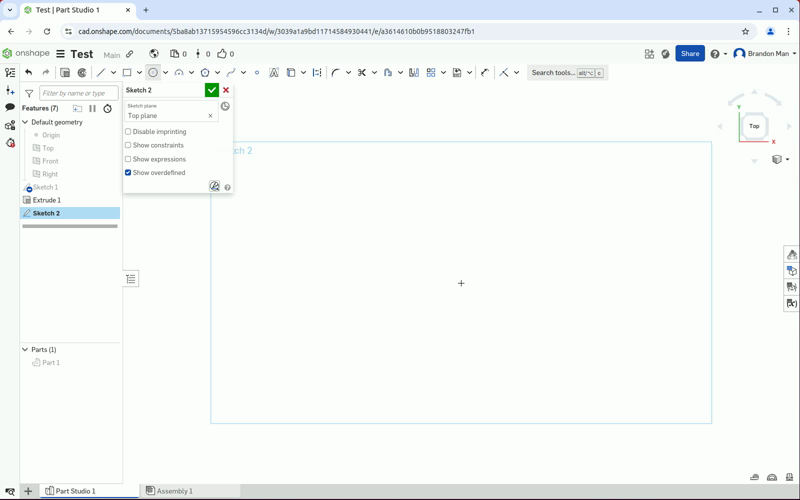
mouse_move(527, 282)
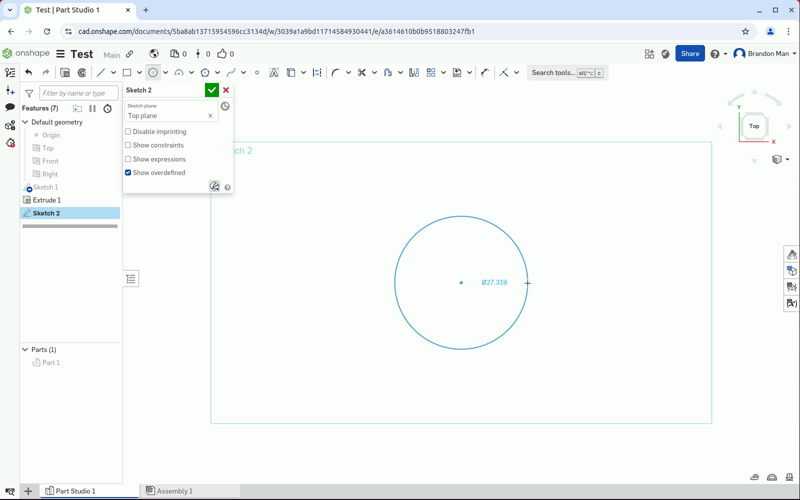
click(527, 282)
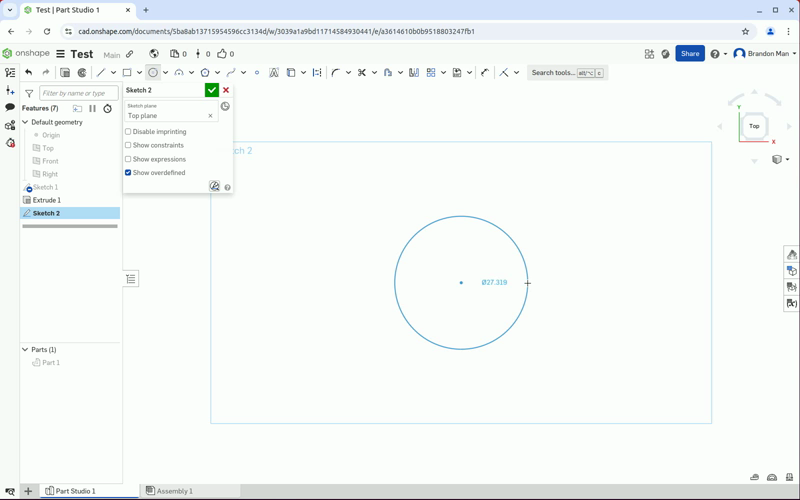
key(esc)
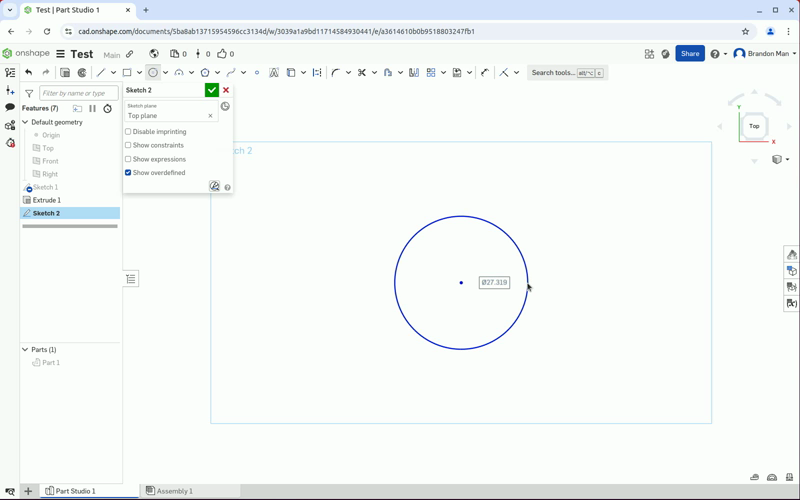
key(c)
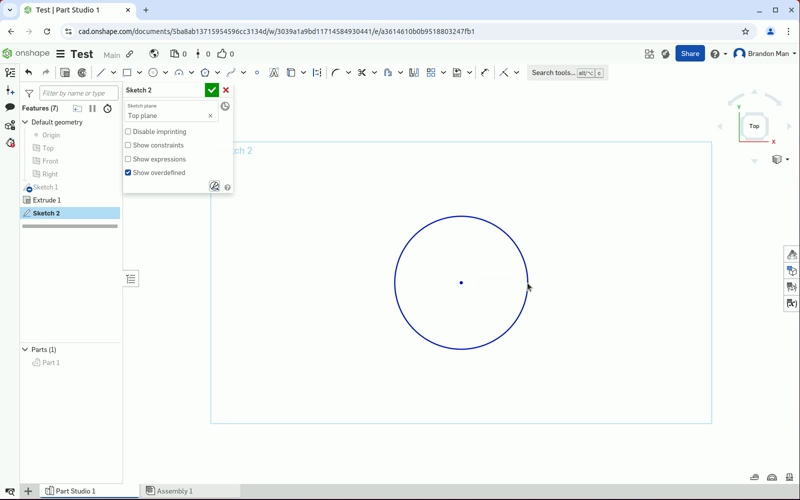
key_down(shift)
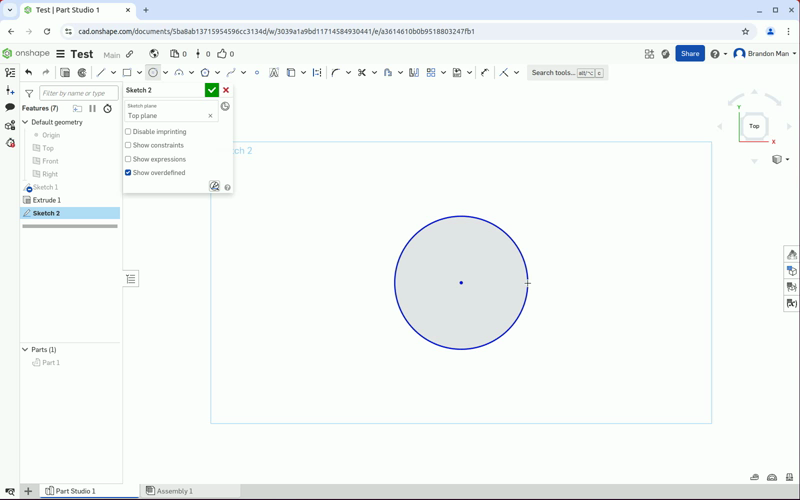
mouse_move(461, 282)
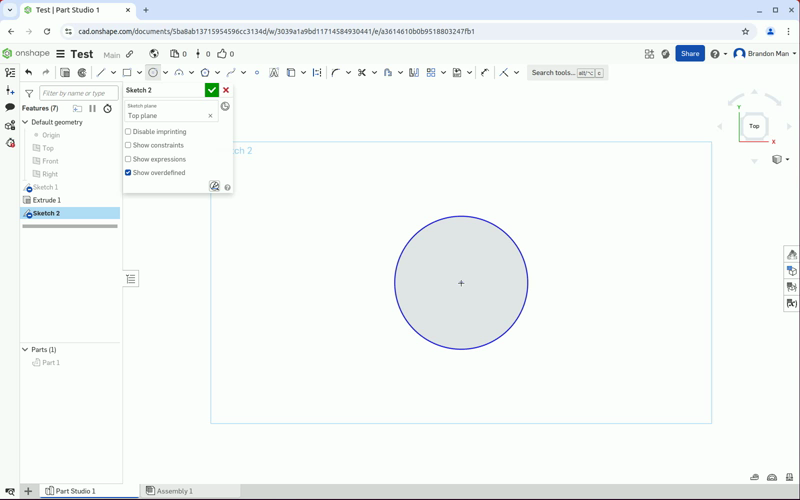
click(461, 282)
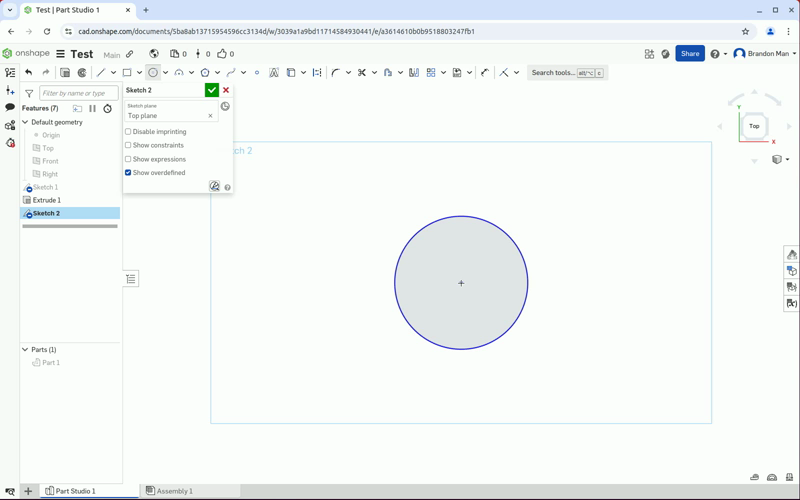
key_up(shift)
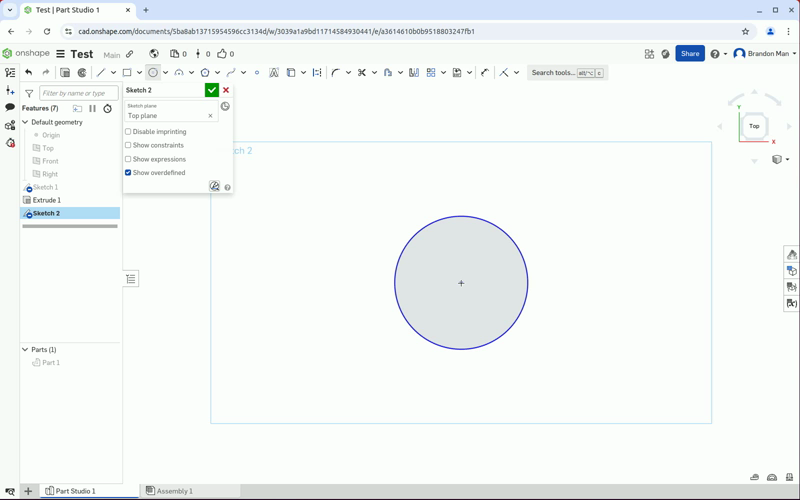
mouse_move(522, 282)
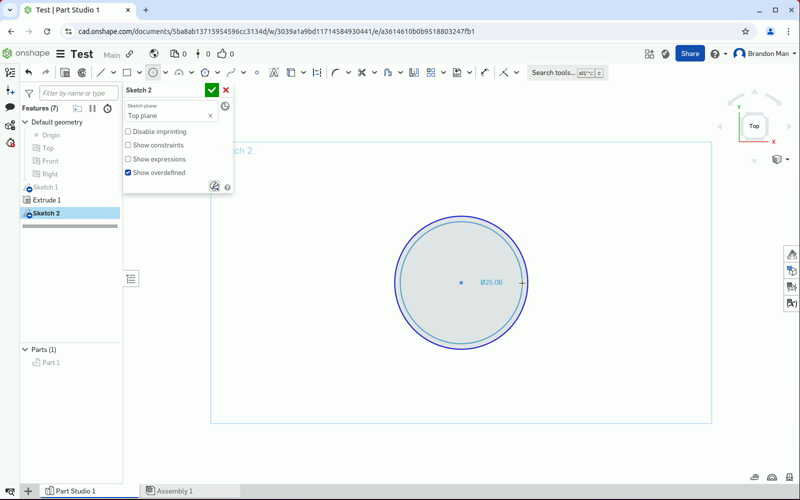
click(522, 282)
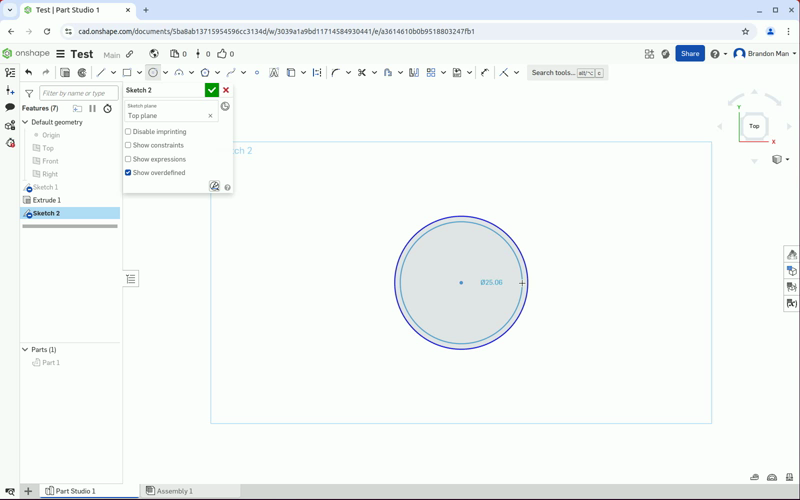
key(esc)
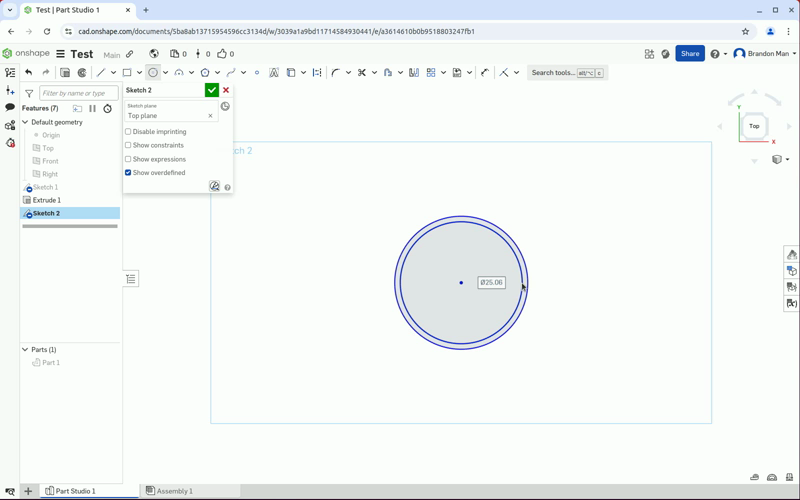
mouse_move(505, 329)
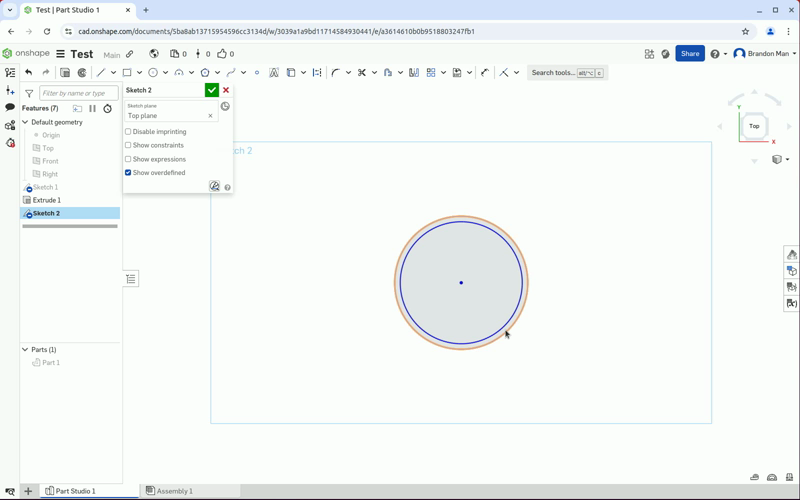
click(505, 329)
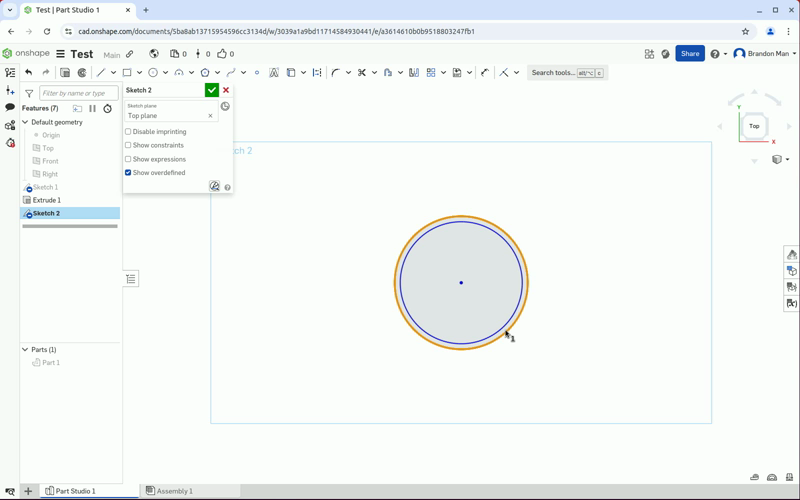
mouse_move(73, 352)
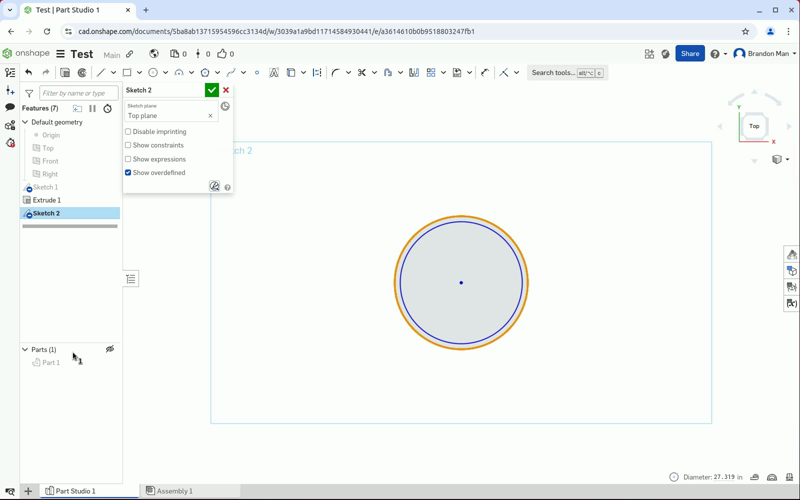
key(shift+y)
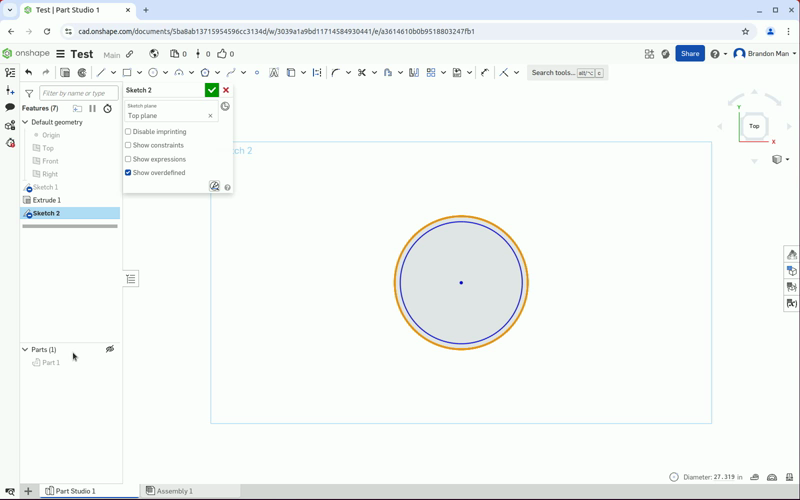
key(shift+e)
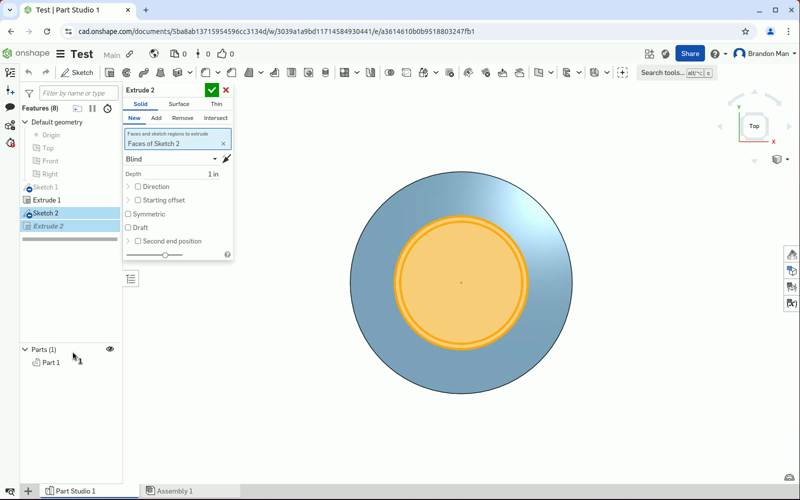
mouse_move(143, 106)
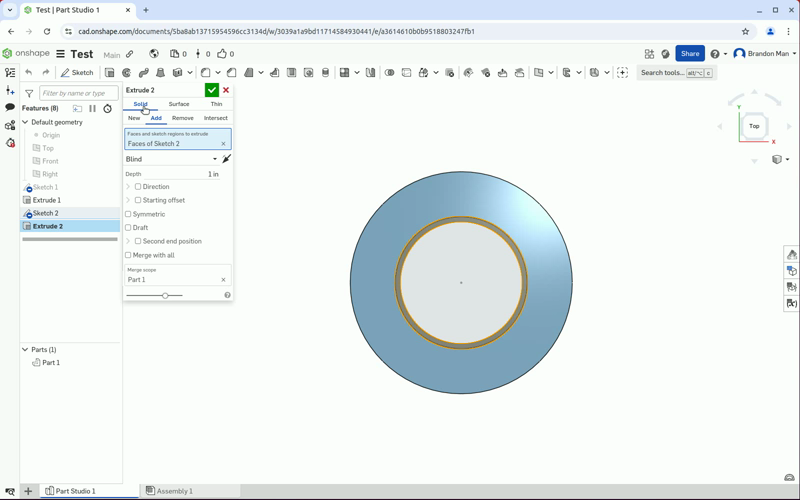
click(143, 106)
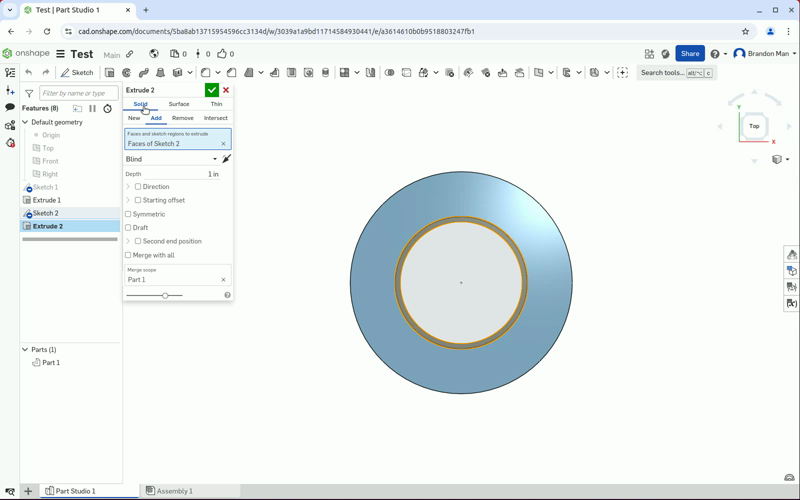
mouse_move(137, 120)
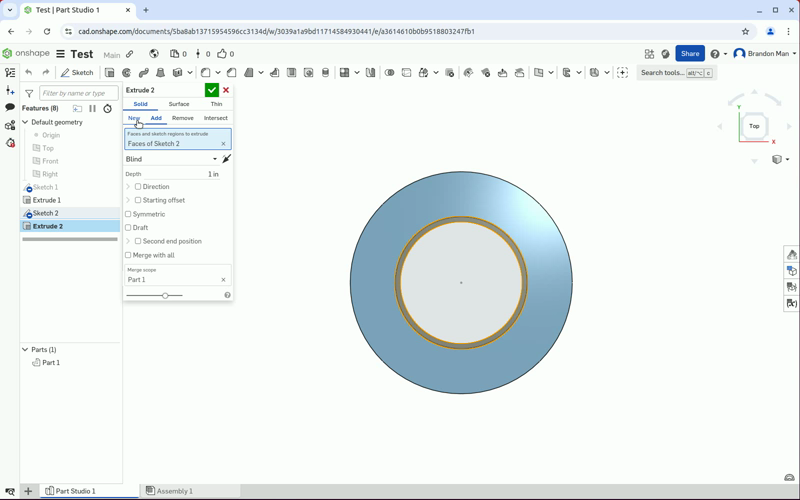
click(137, 120)
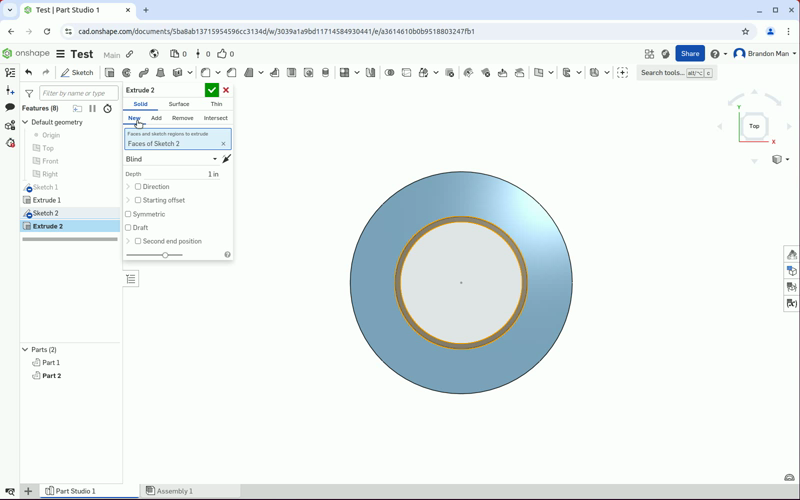
key(tab, 4)
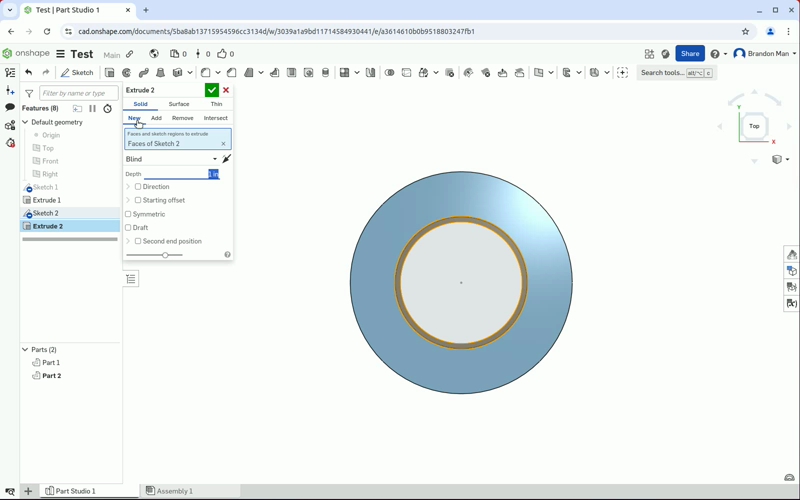
text(23.108)
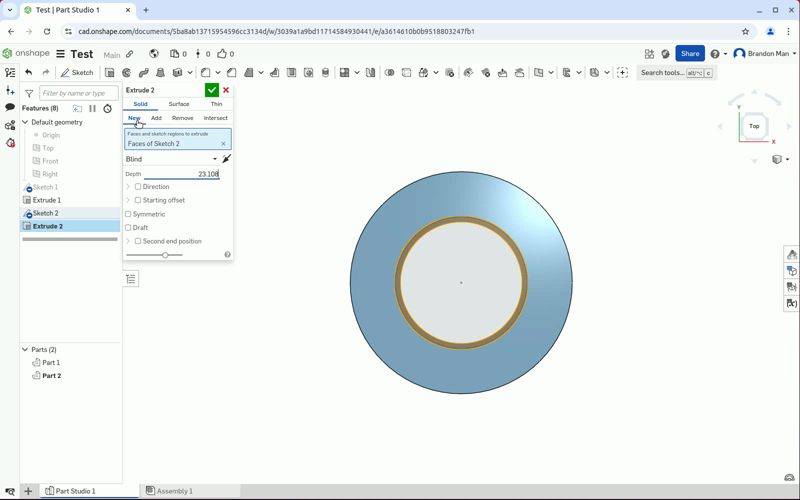
key(enter)
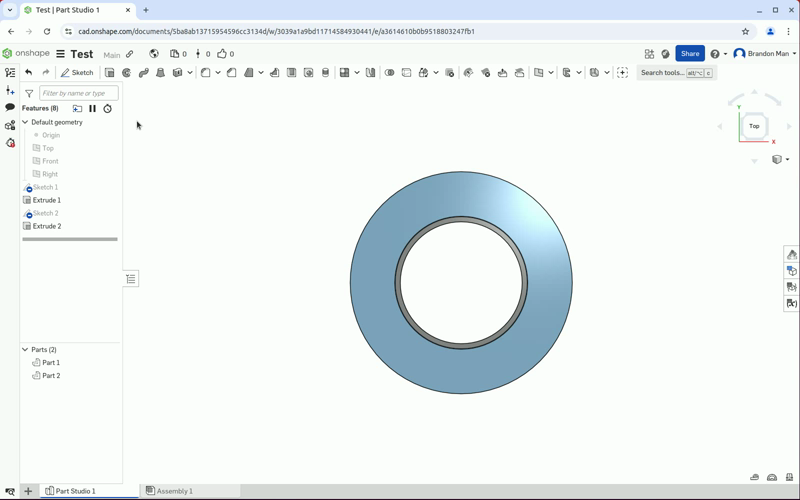
key(shift+h)
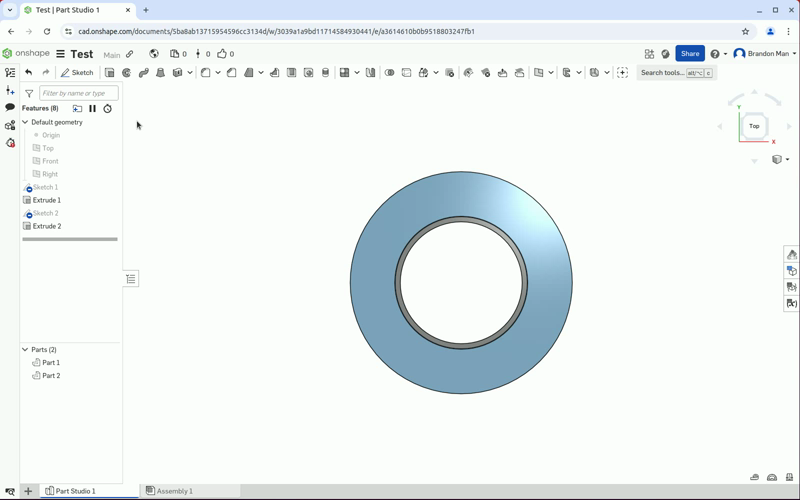
key(shift+h)
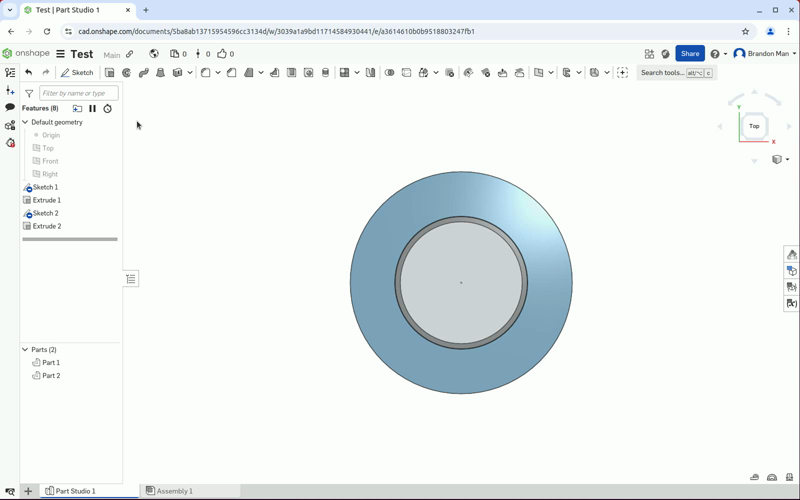
key(shift+7)
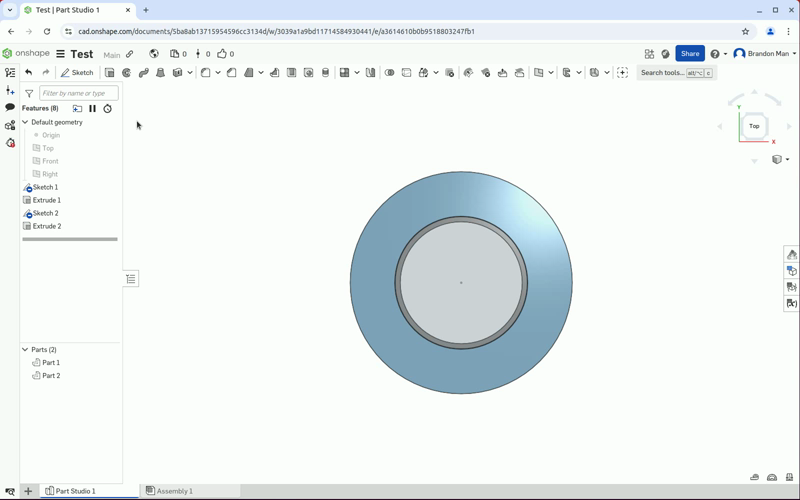
key(up, 3)
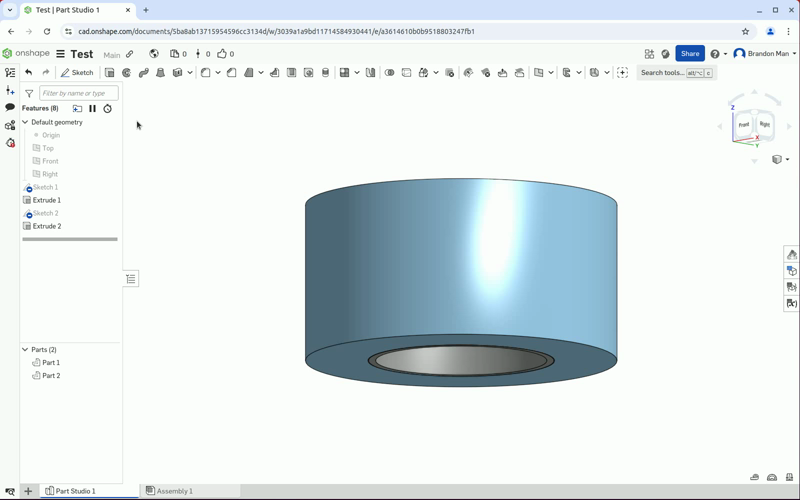
key(left, 3)
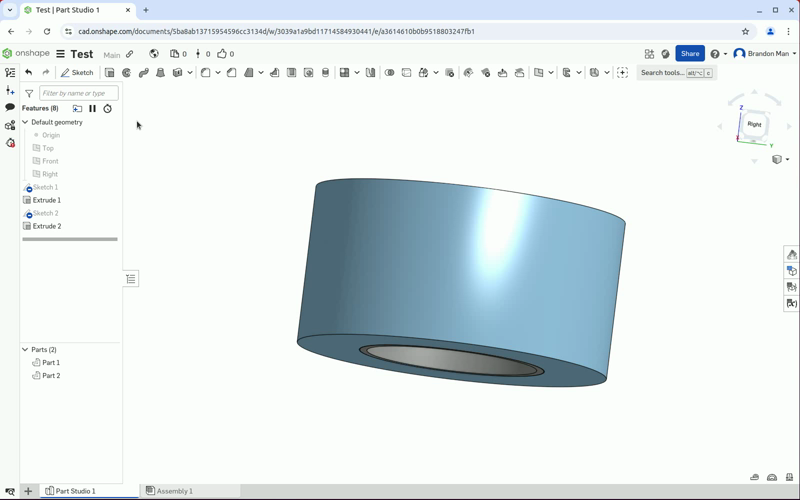
key(right, 3)
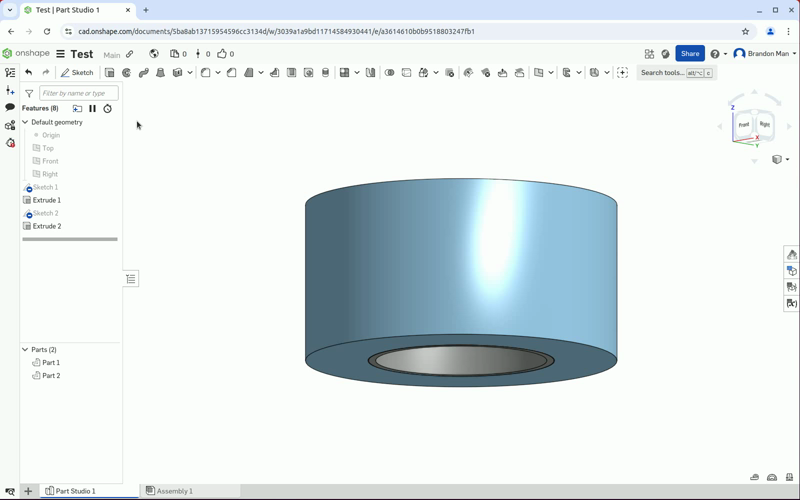
key(down, 3)
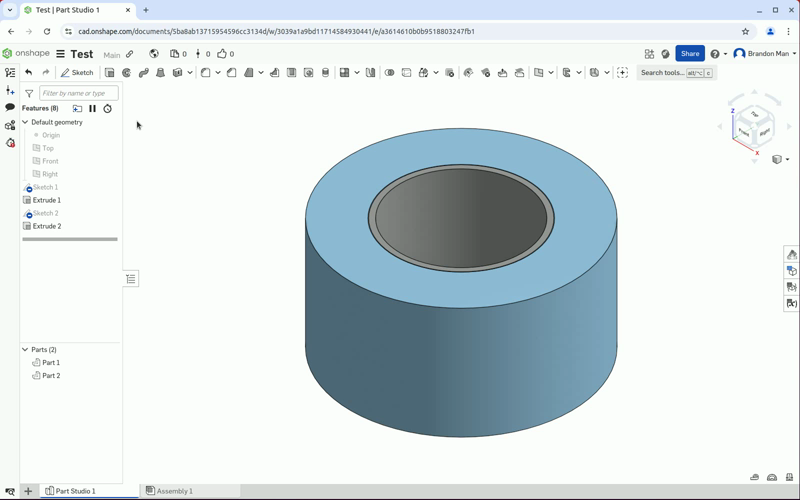
mouse_move(73, 189)
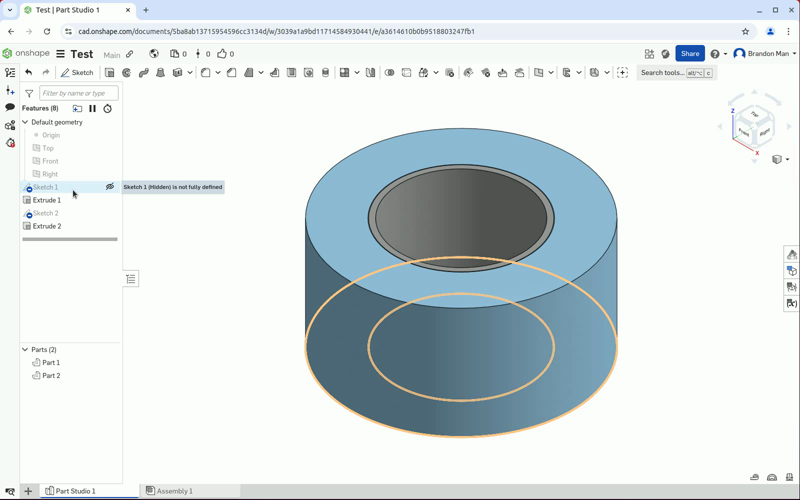
click(73, 189)